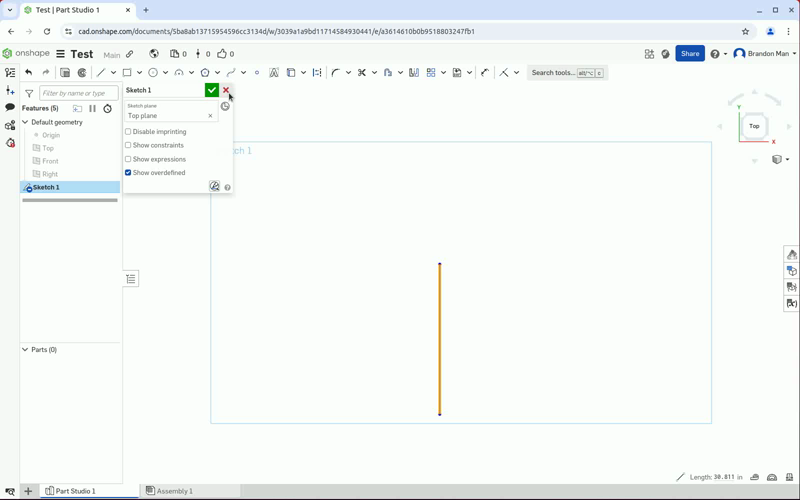
key(shift+h)
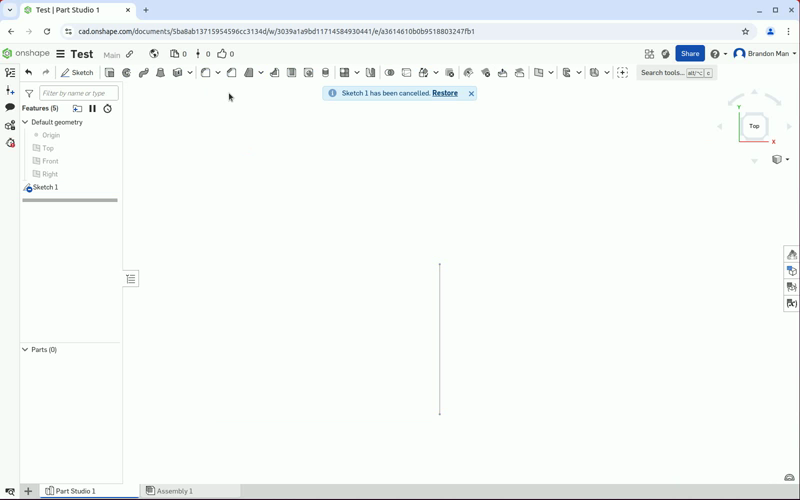
key(shift+s)
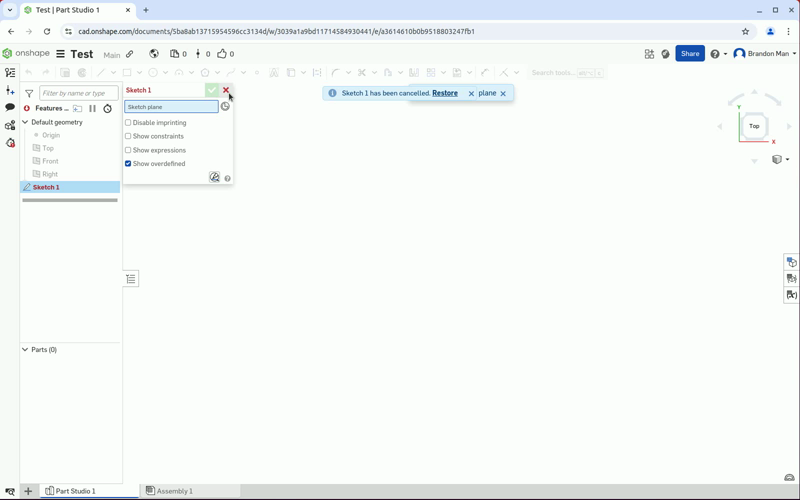
mouse_move(73, 150)
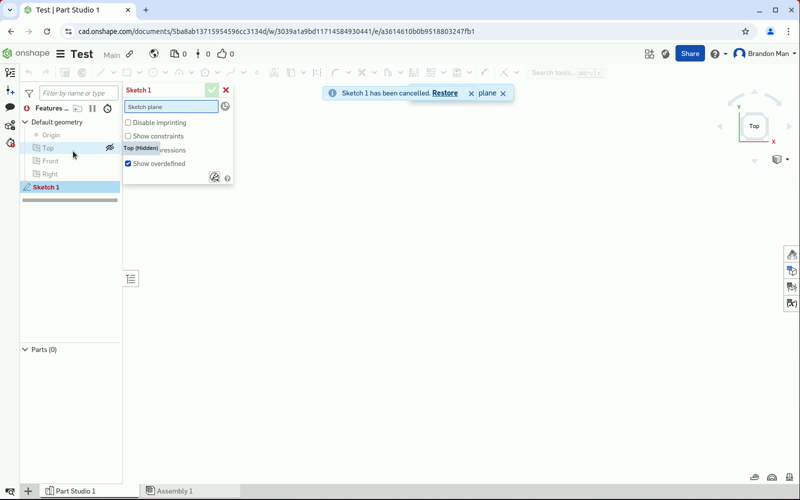
click(73, 150)
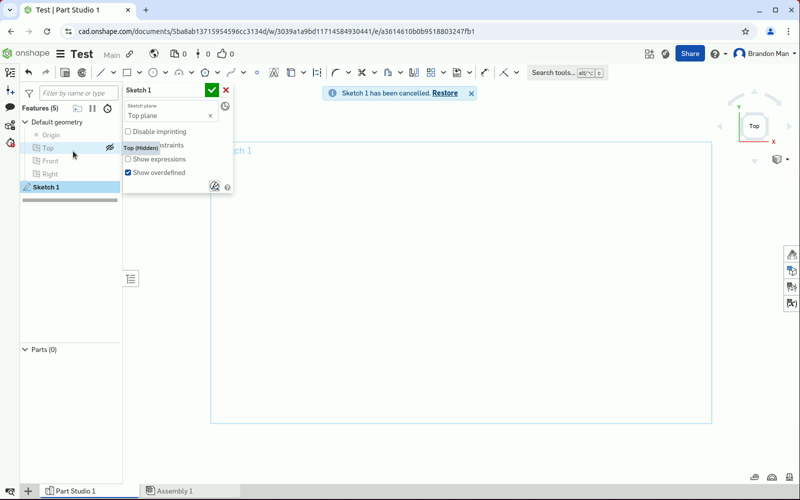
mouse_move(73, 352)
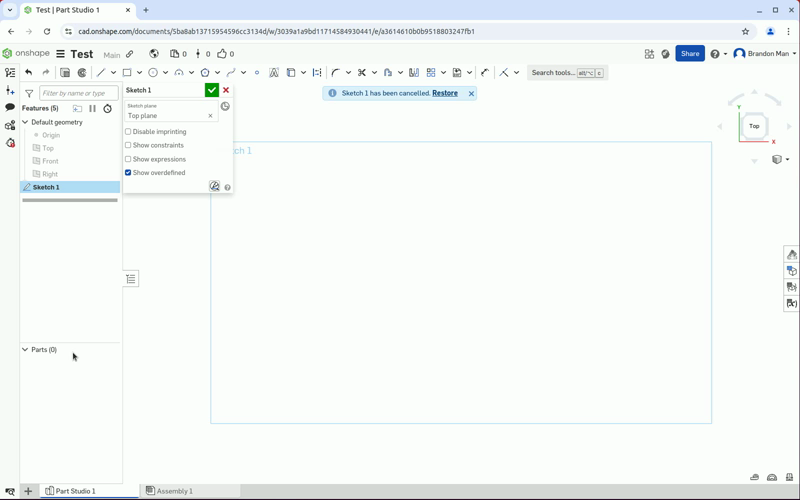
key(y)
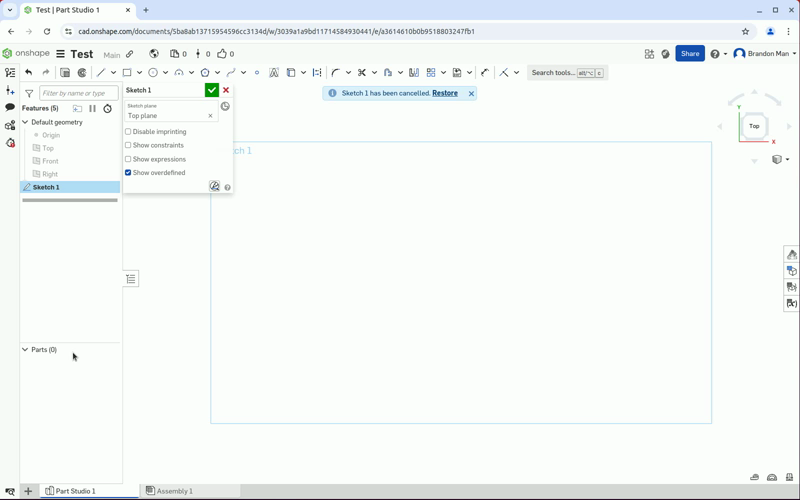
key(c)
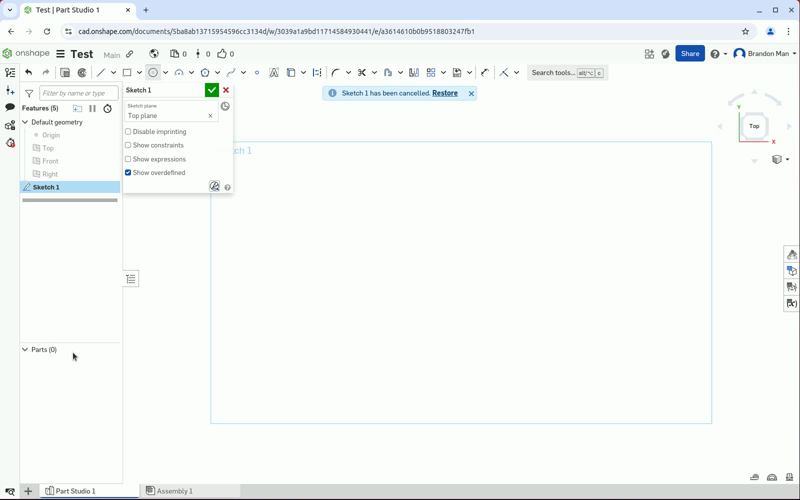
key_down(shift)
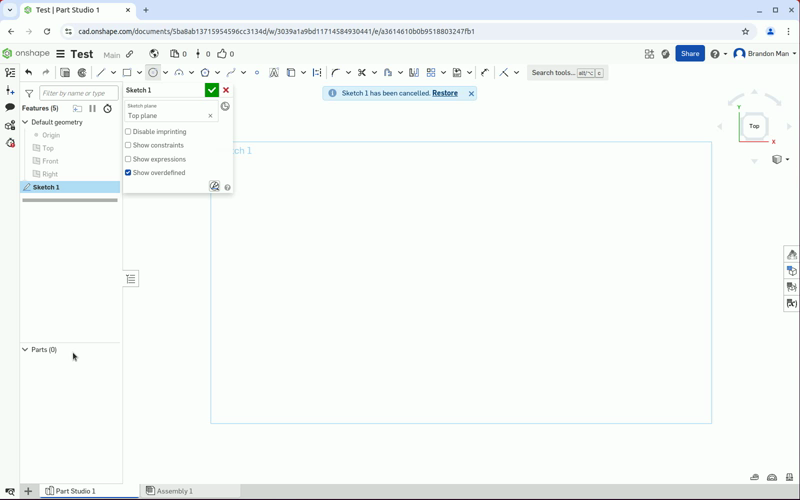
mouse_move(461, 282)
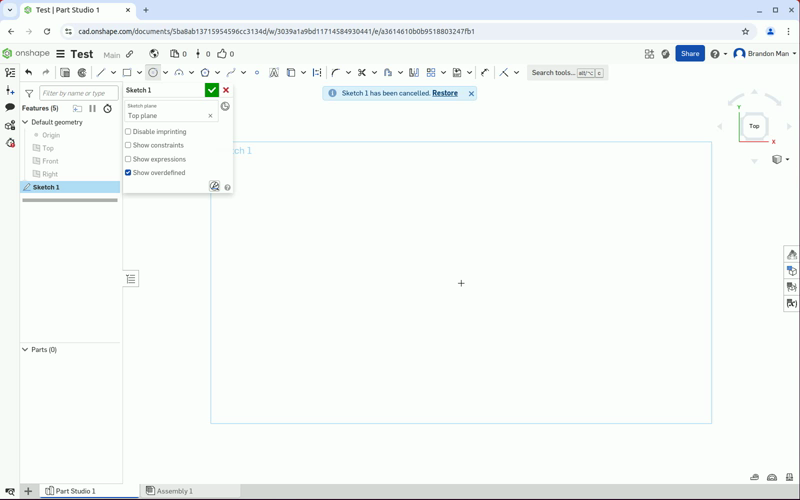
click(461, 282)
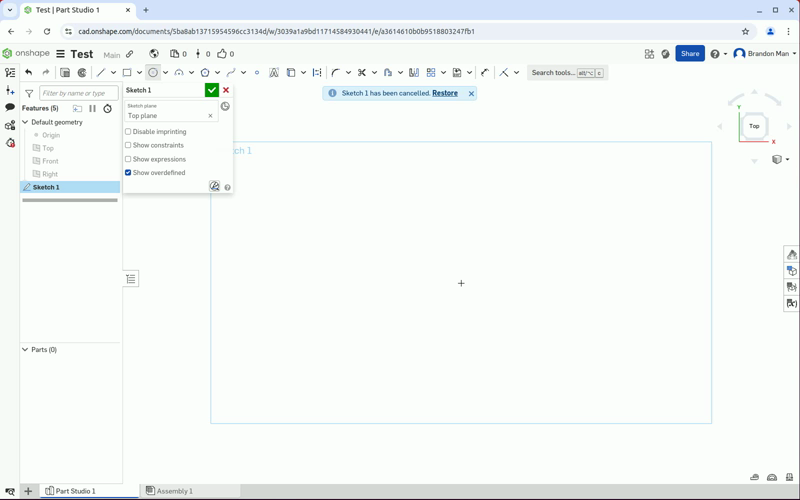
key_up(shift)
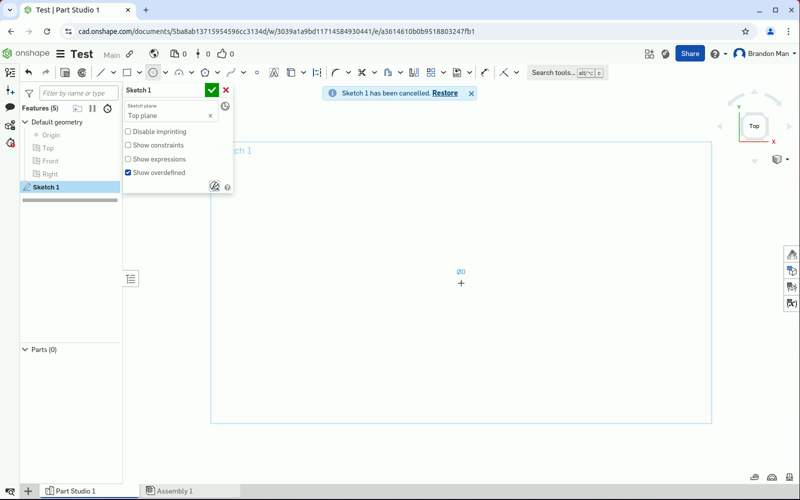
mouse_move(574, 282)
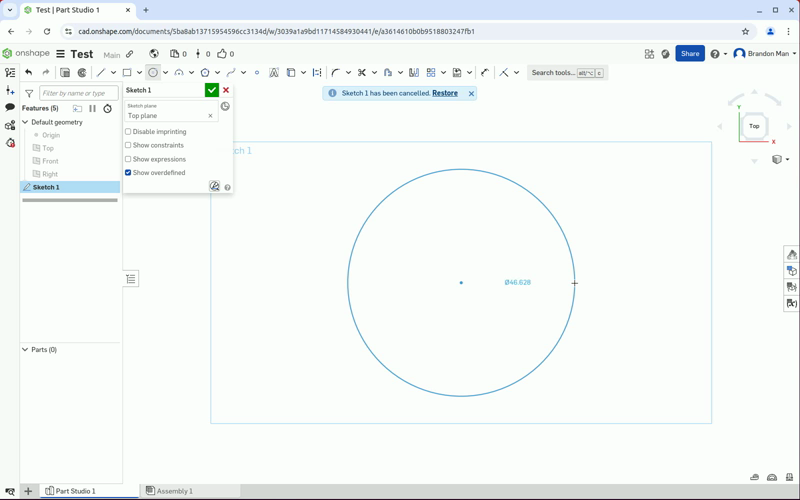
click(574, 282)
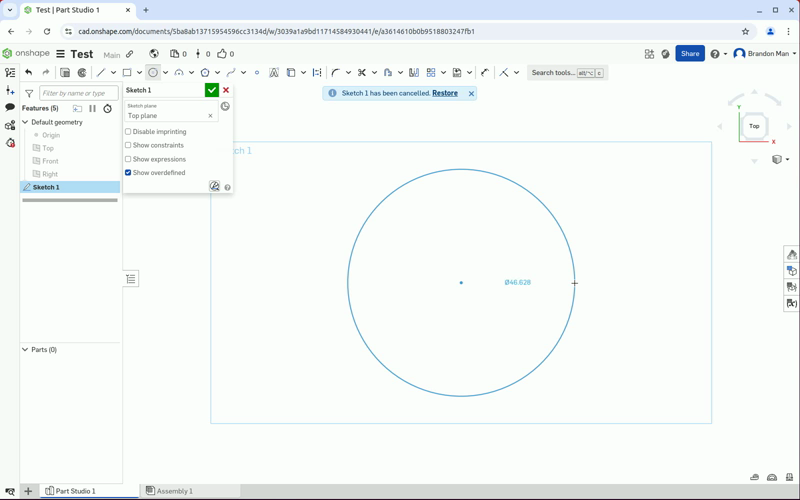
key(esc)
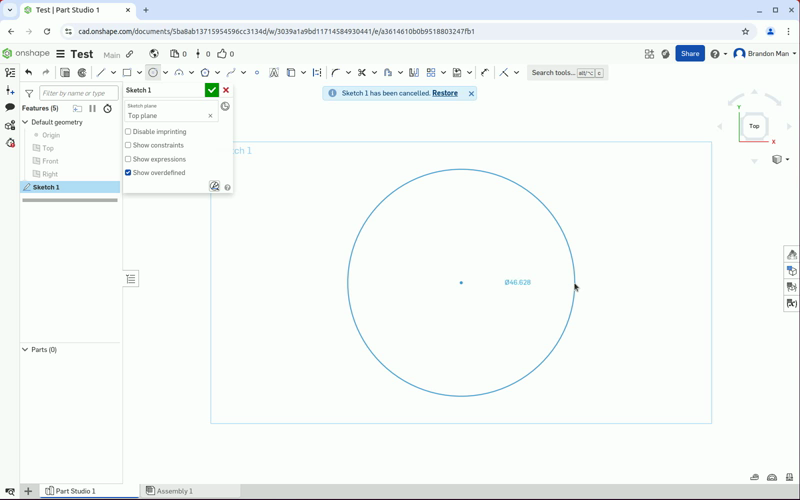
mouse_move(408, 301)
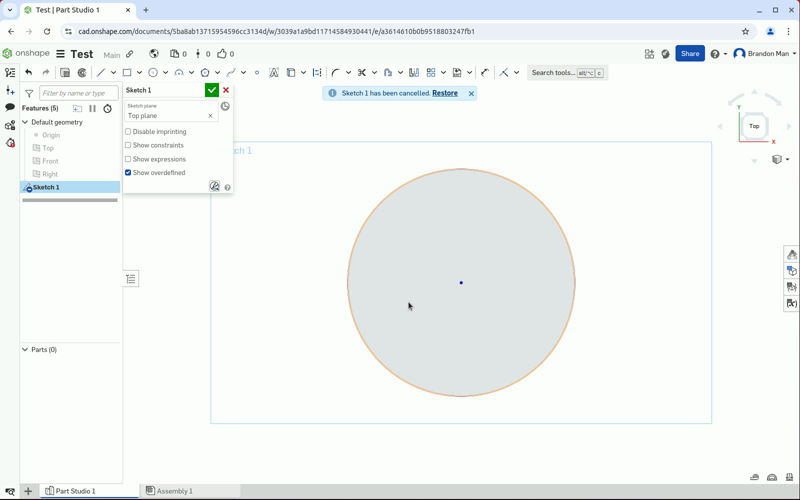
click(408, 301)
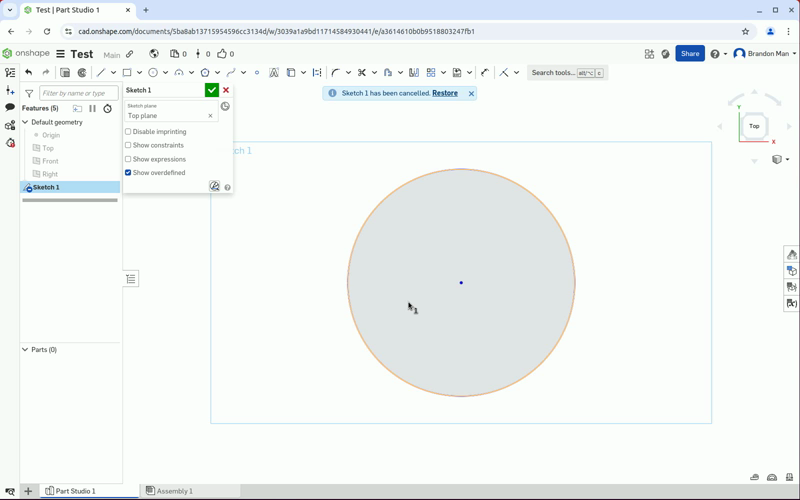
mouse_move(73, 352)
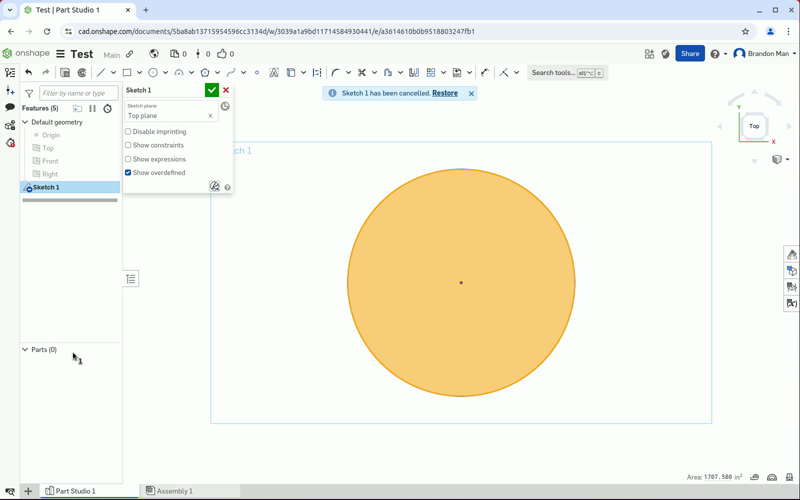
key(shift+y)
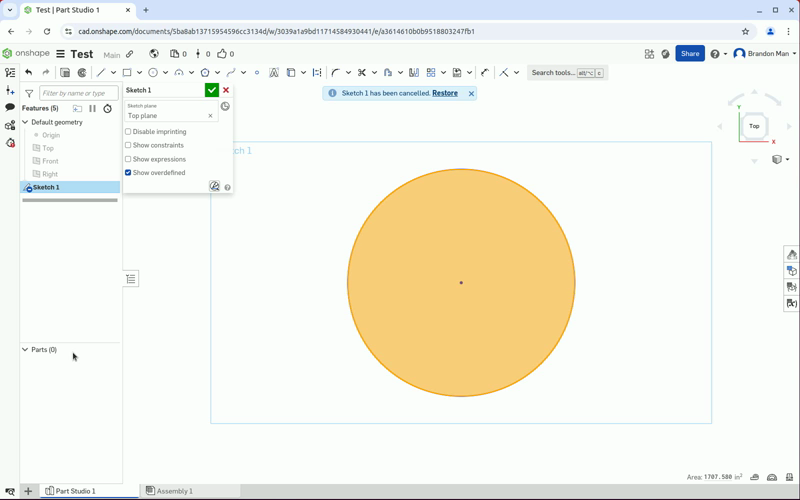
key(shift+e)
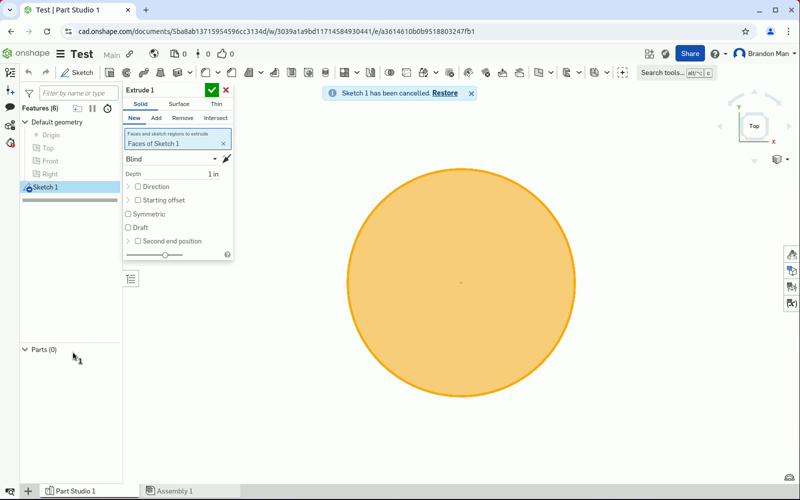
mouse_move(143, 106)
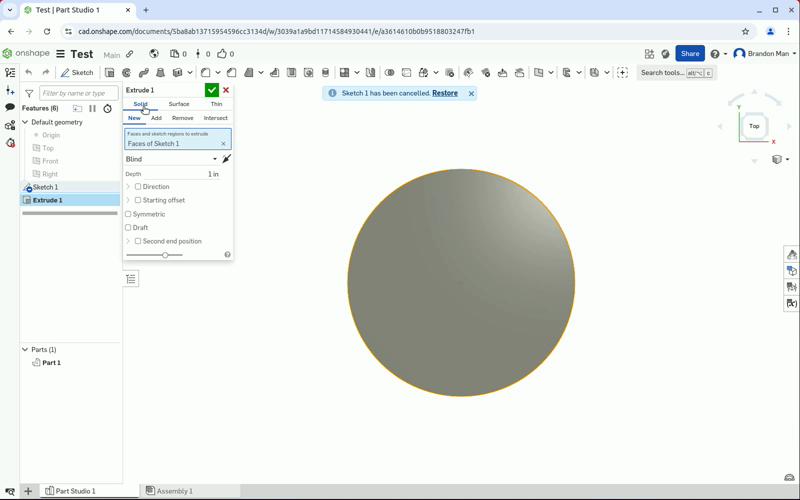
click(143, 106)
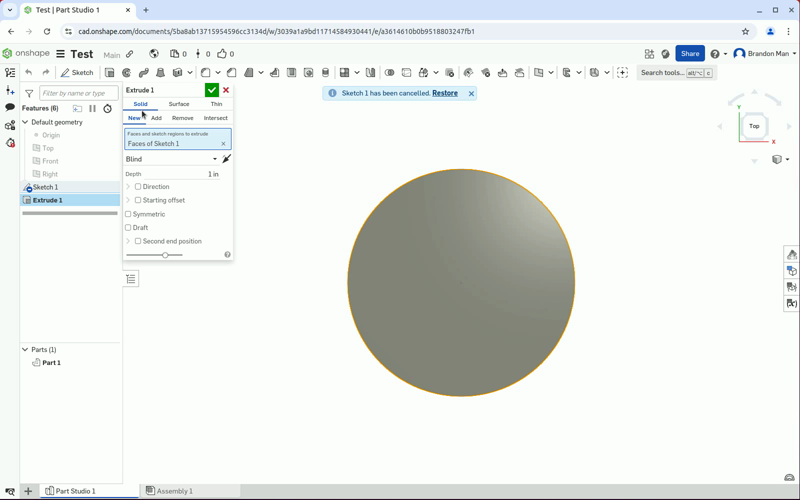
mouse_move(137, 120)
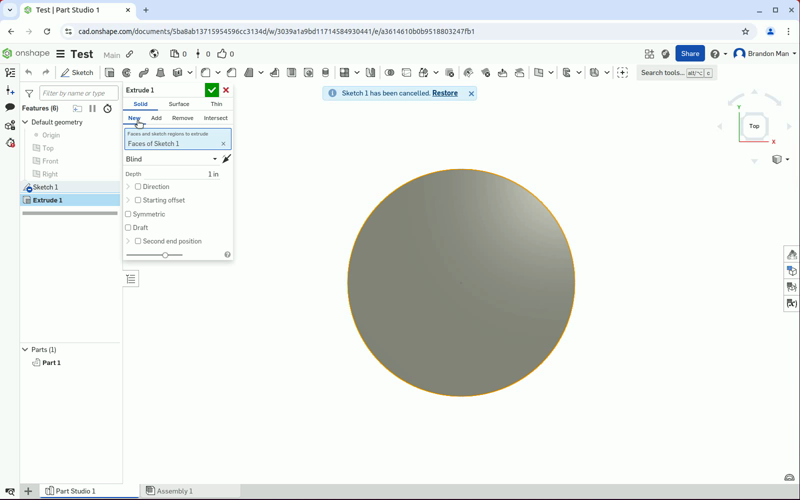
click(137, 120)
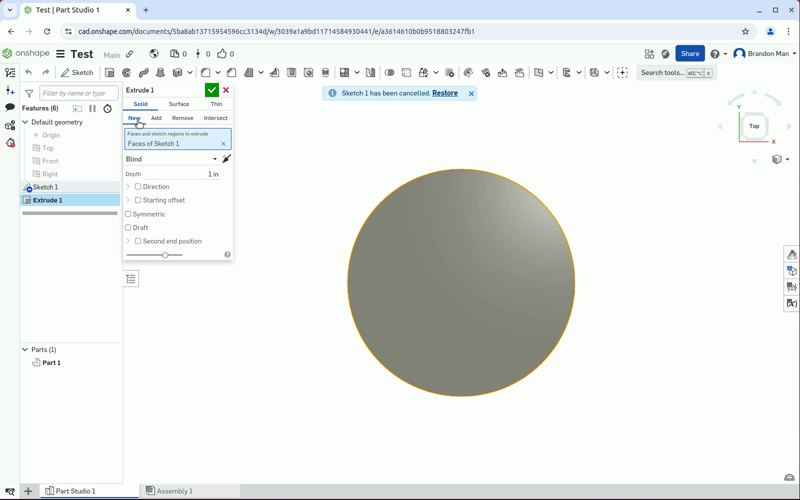
key(tab, 4)
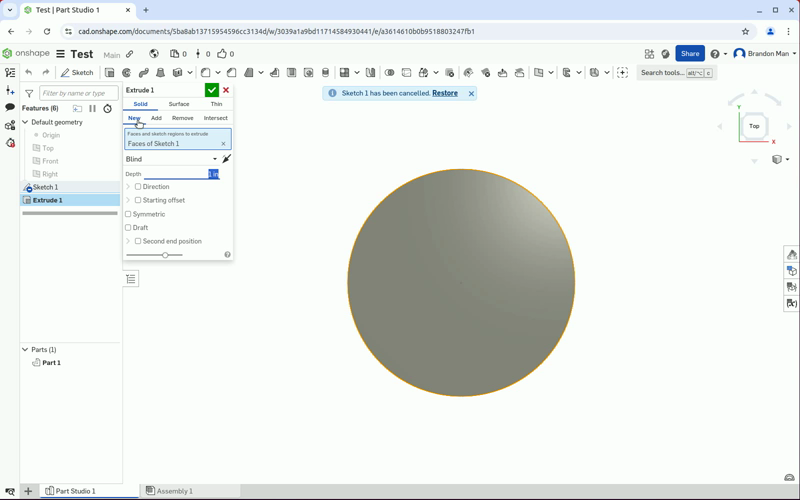
text(3.37)
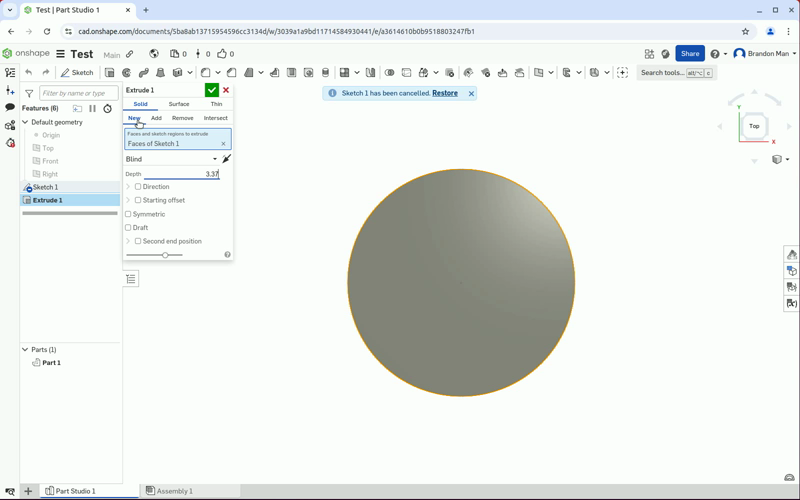
key(enter)
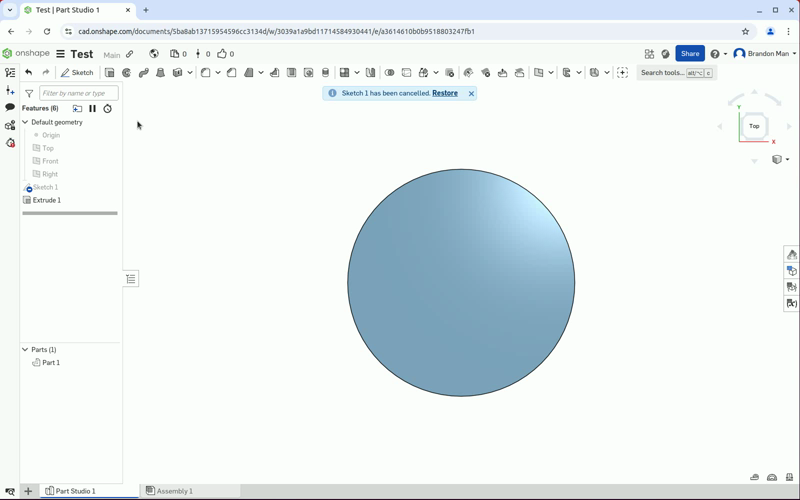
key(shift+h)
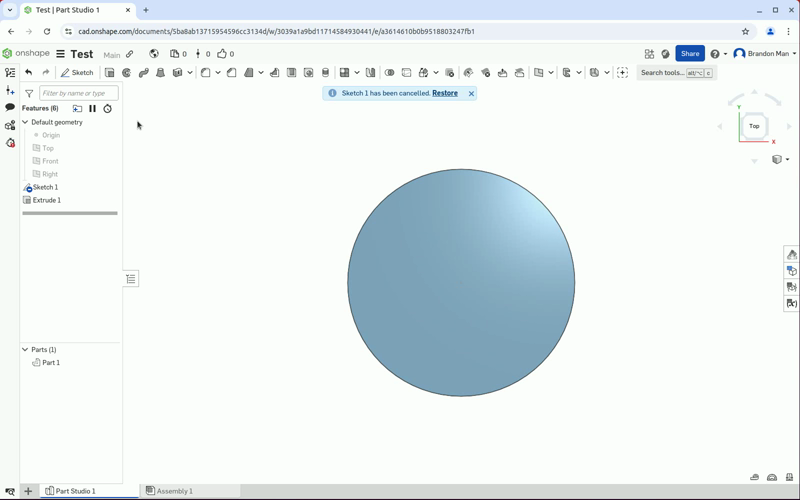
key(shift+h)
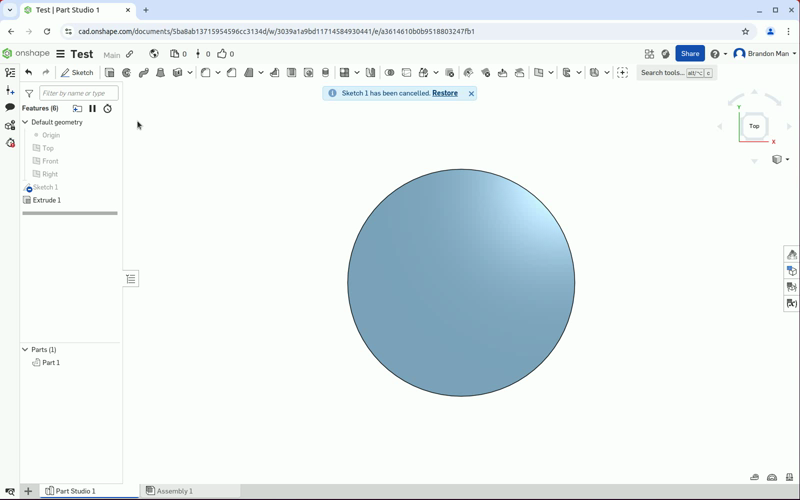
mouse_move(73, 189)
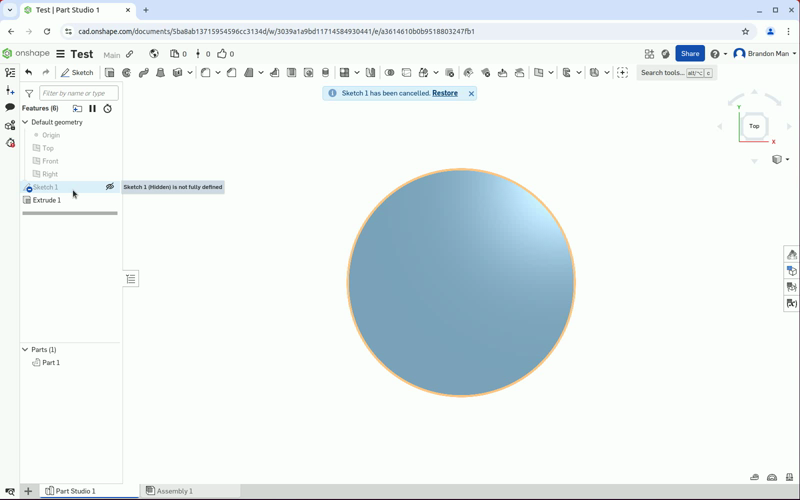
click(73, 189)
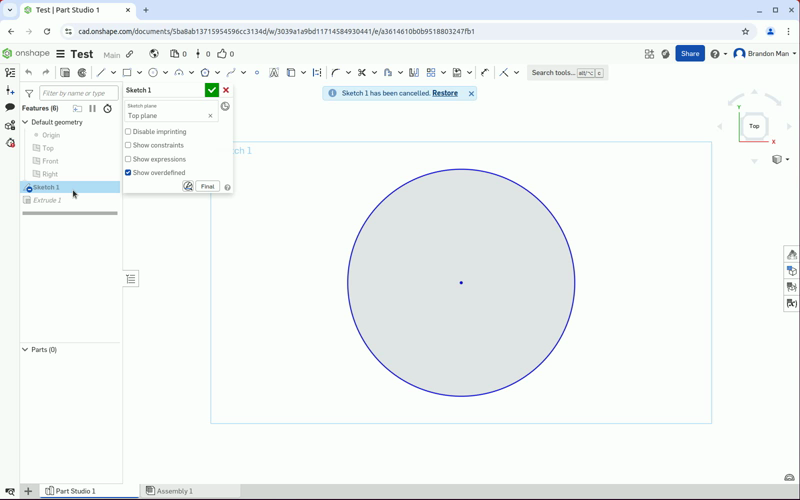
mouse_move(229, 92)
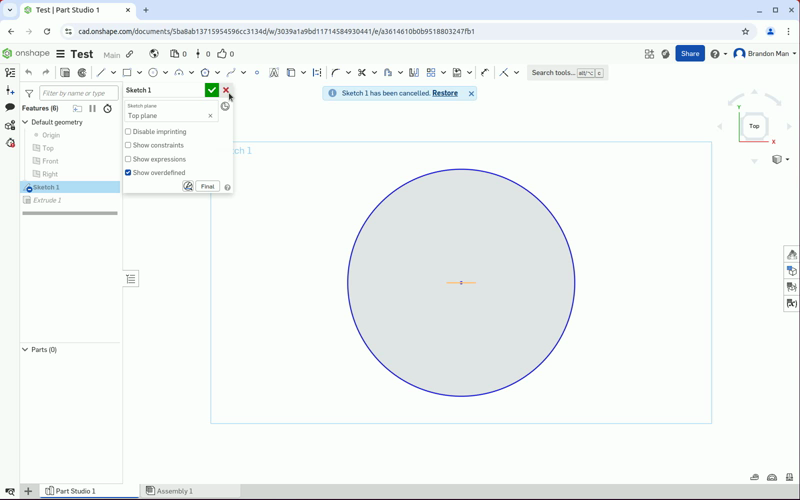
click(229, 92)
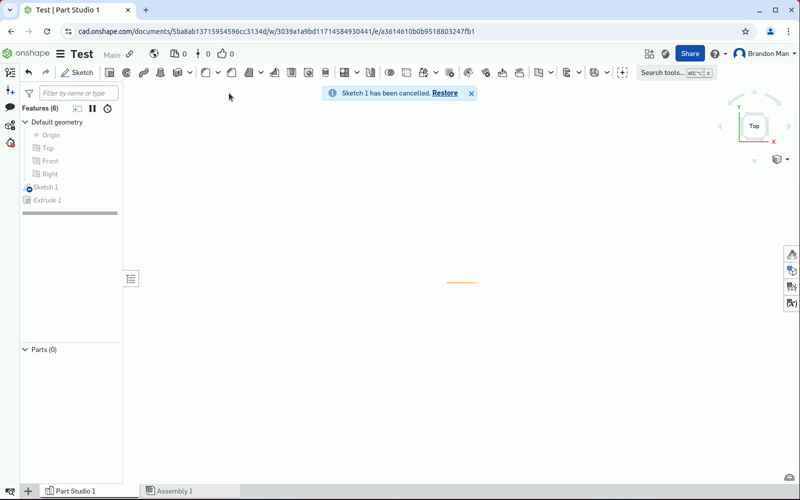
mouse_move(541, 75)
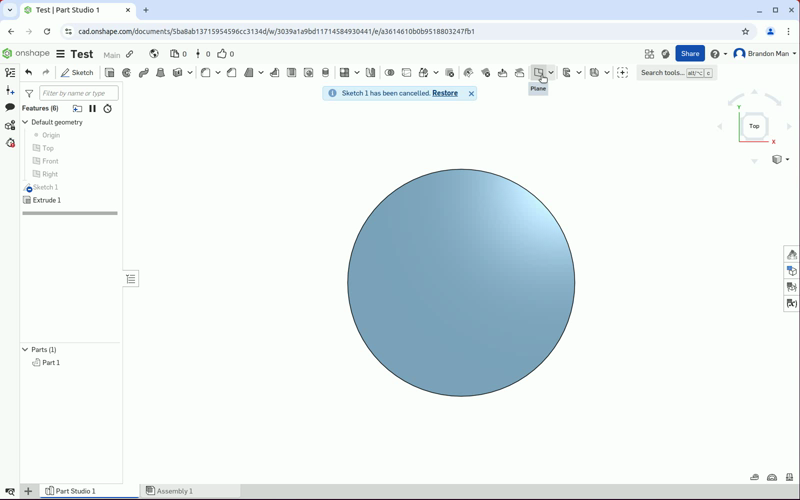
click(541, 75)
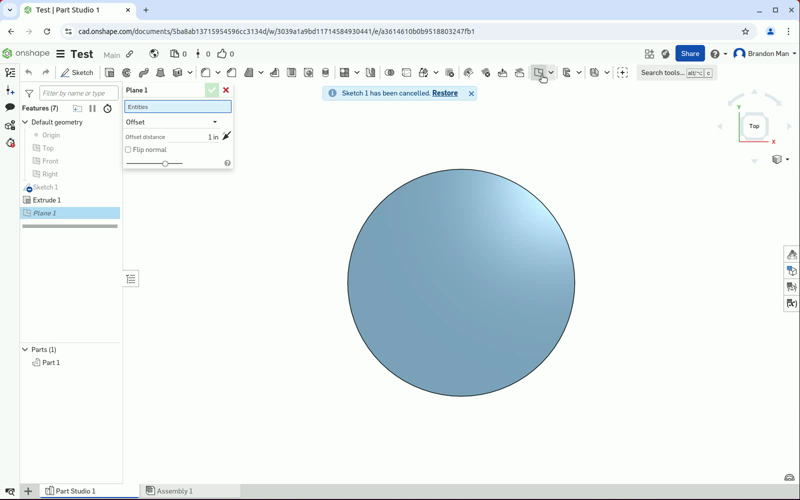
mouse_move(73, 150)
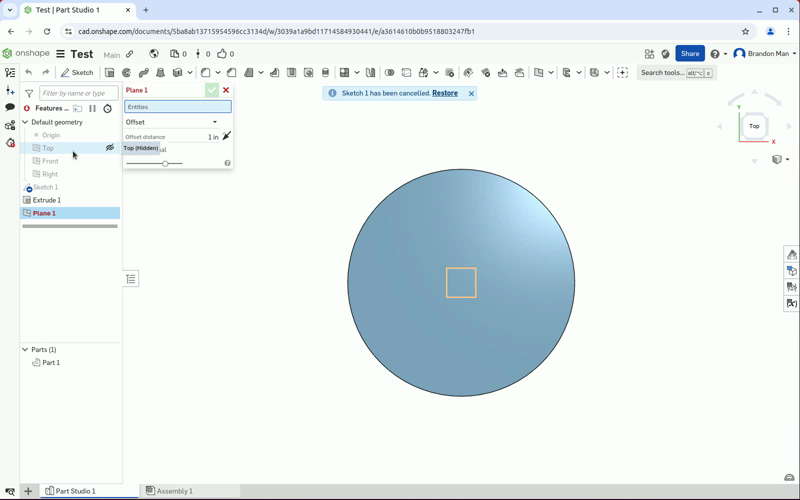
click(73, 150)
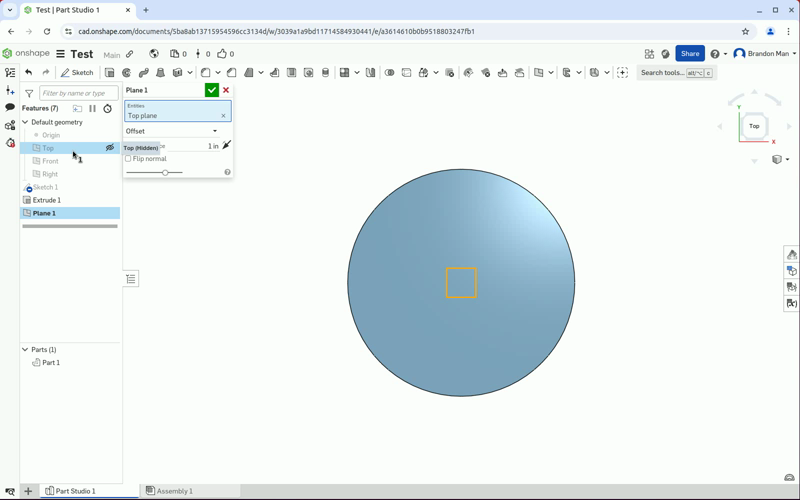
key(tab, 2)
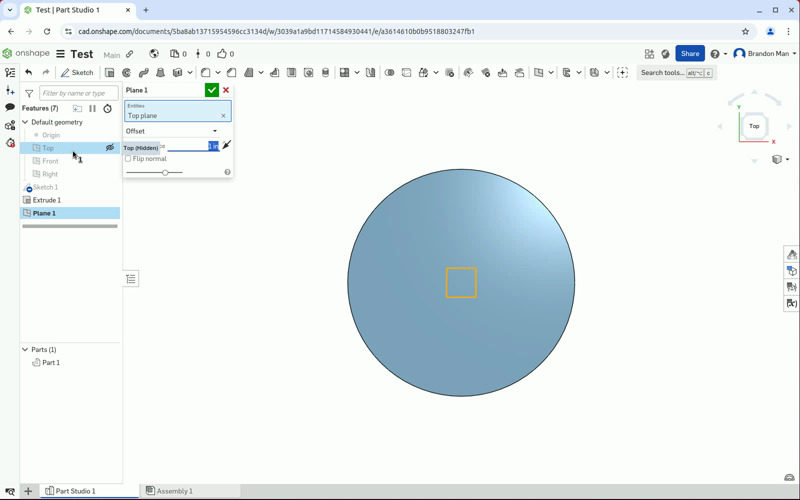
text(3.358)
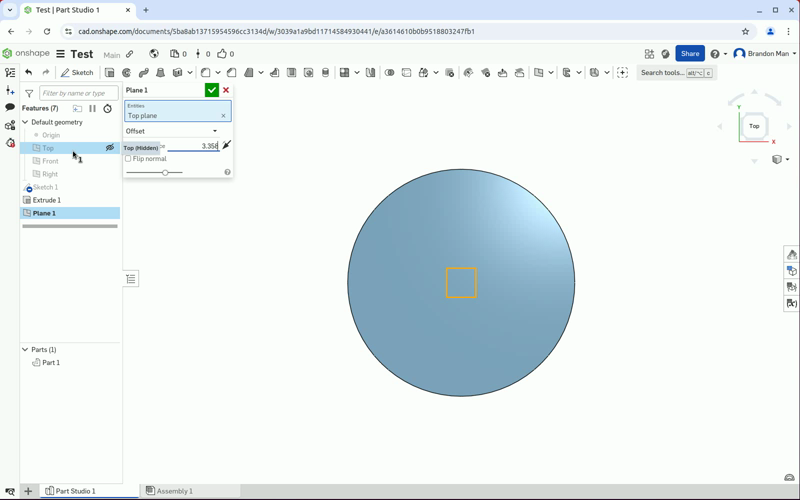
key(enter, 2)
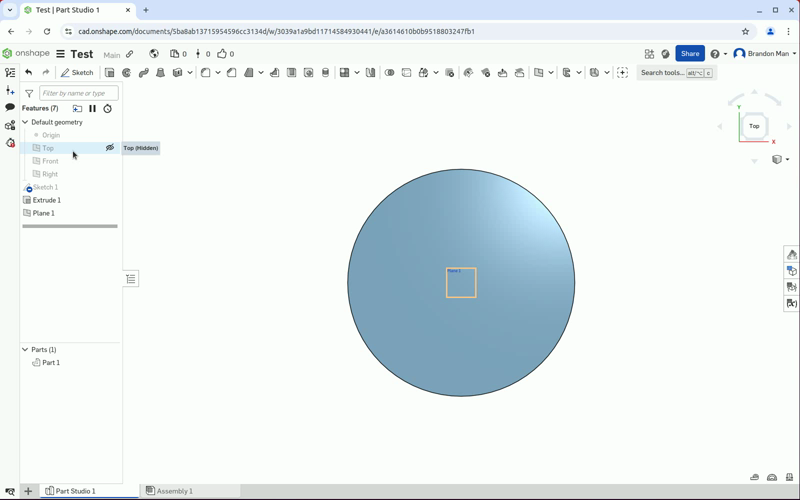
key(shift+s)
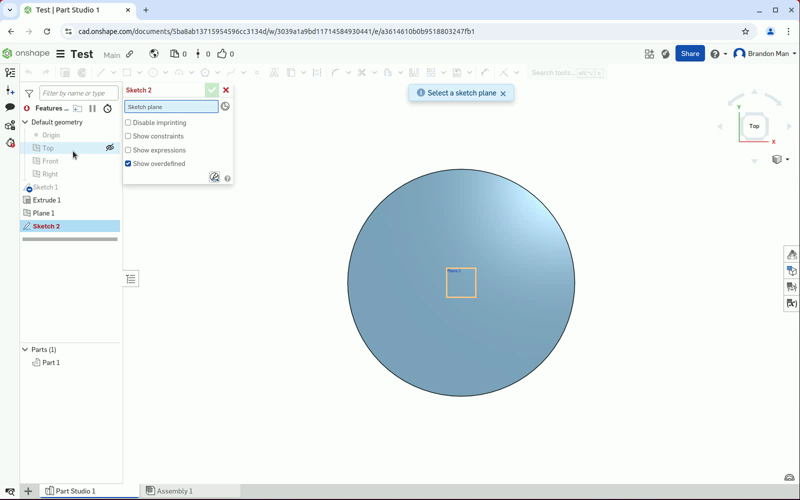
mouse_move(73, 215)
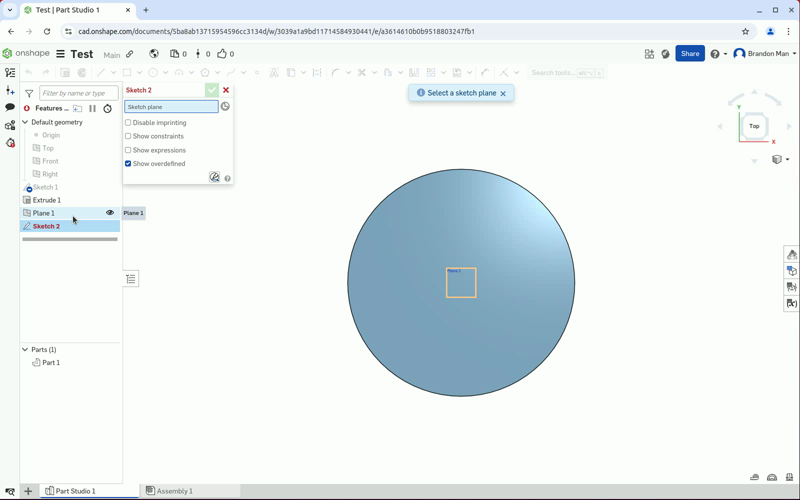
click(73, 215)
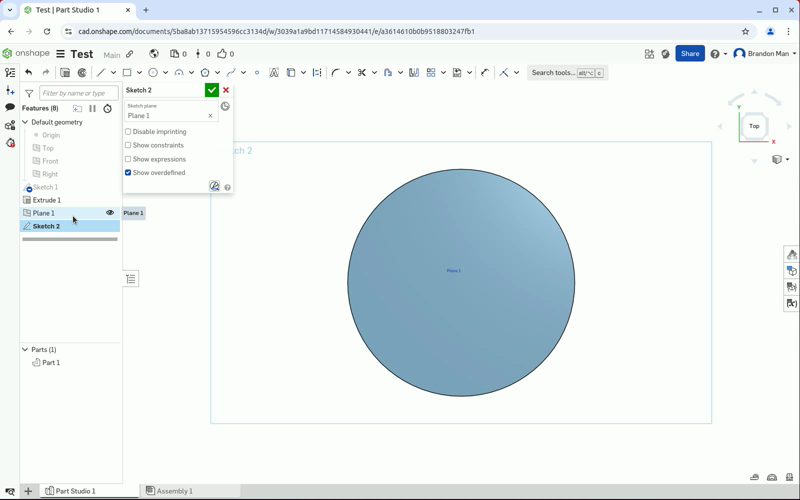
mouse_move(73, 352)
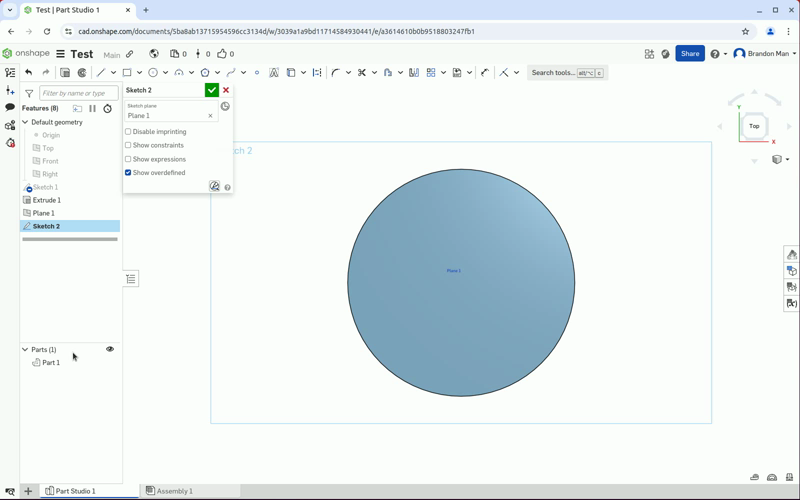
key(y)
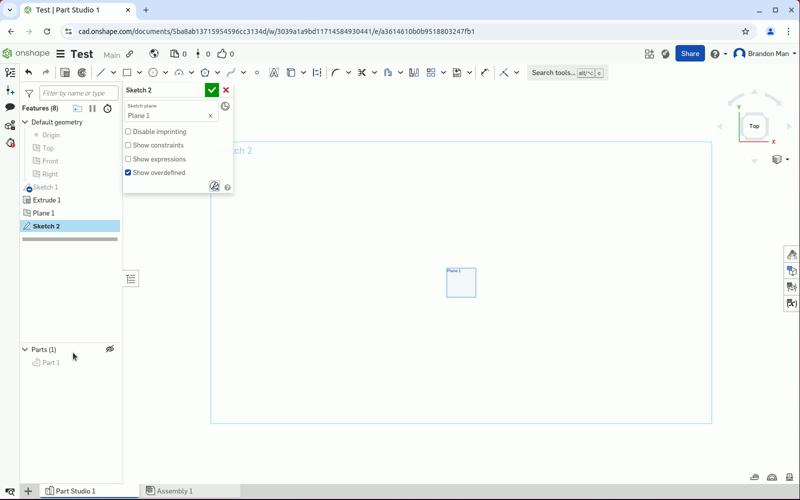
key(c)
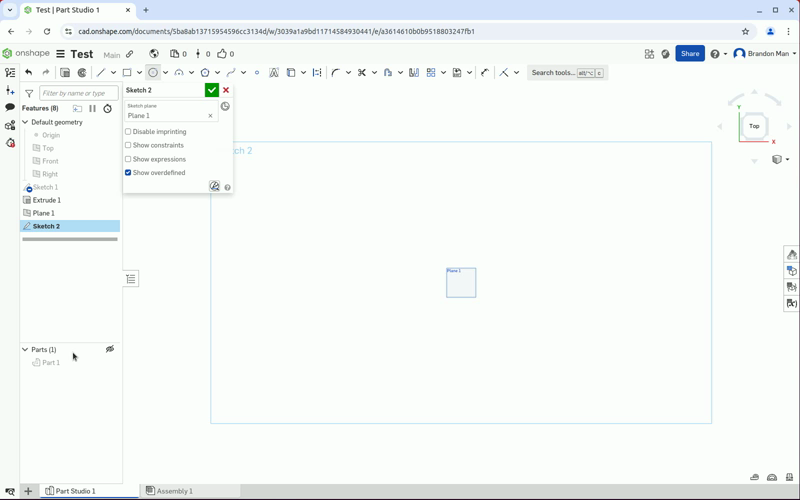
key_down(shift)
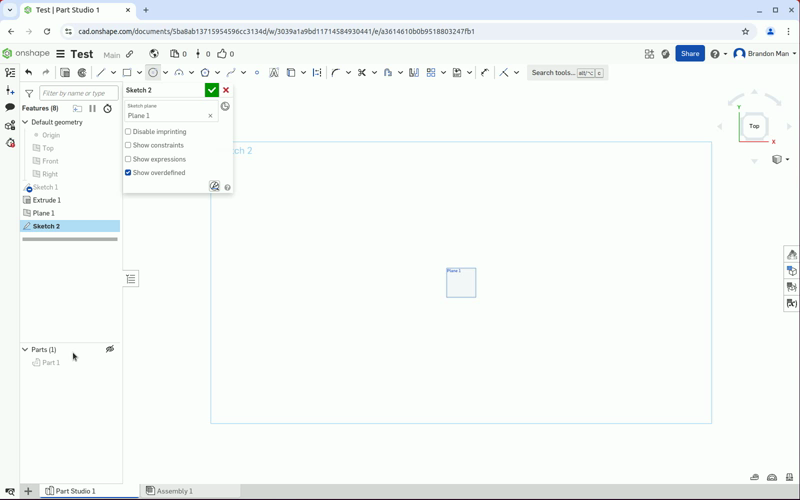
mouse_move(460, 282)
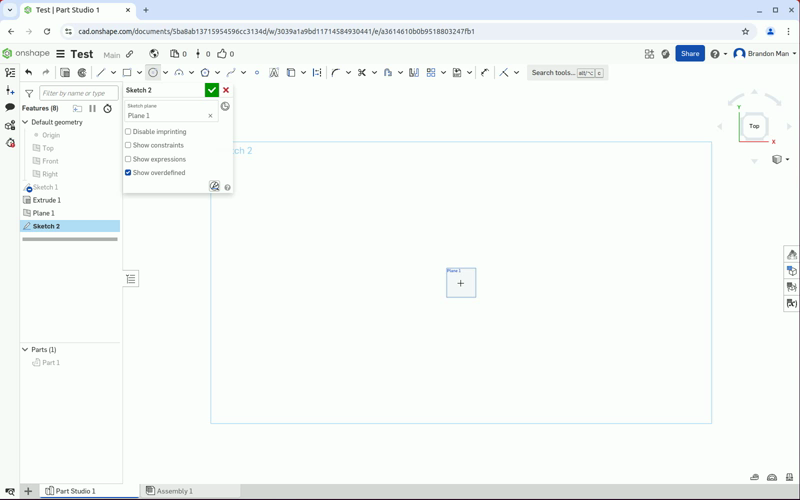
click(460, 282)
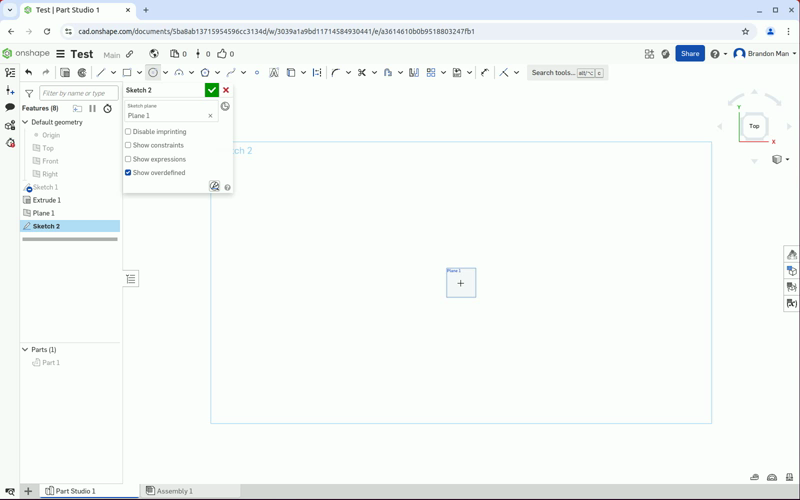
key_up(shift)
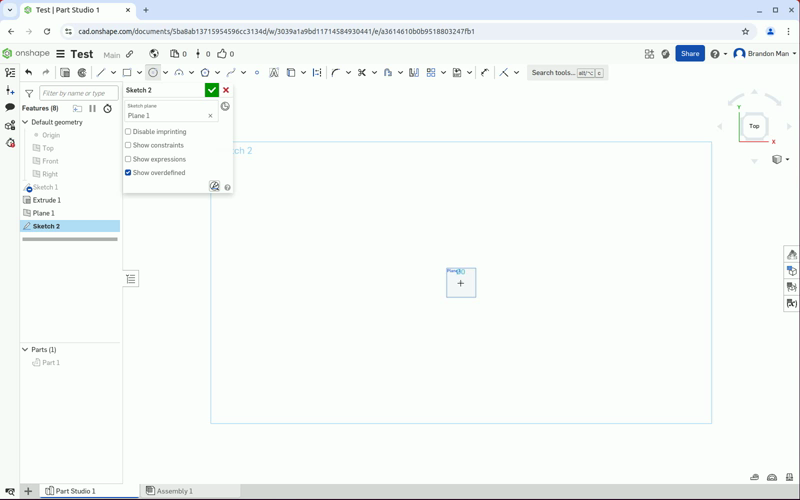
mouse_move(569, 282)
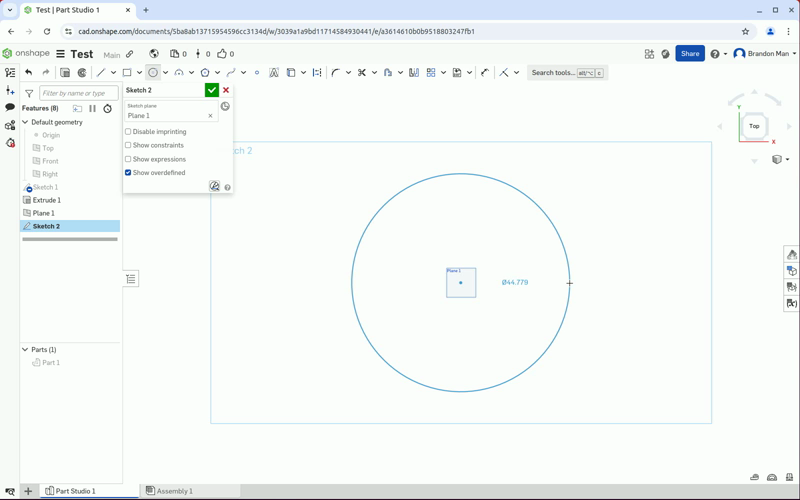
click(569, 282)
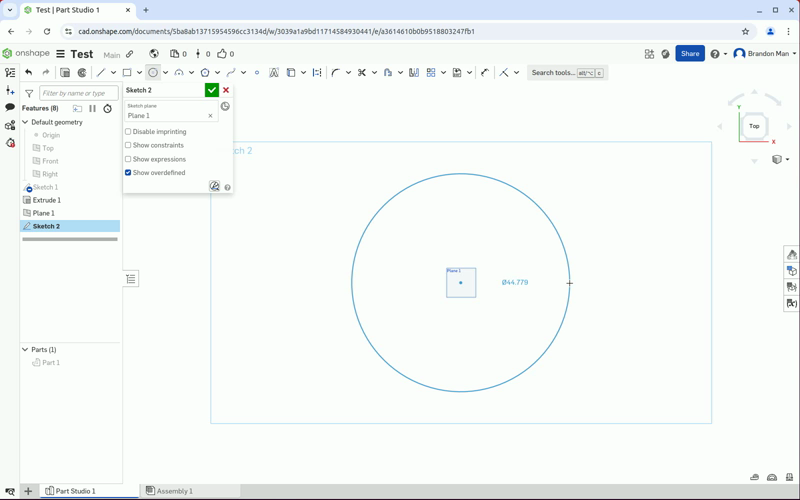
key(esc)
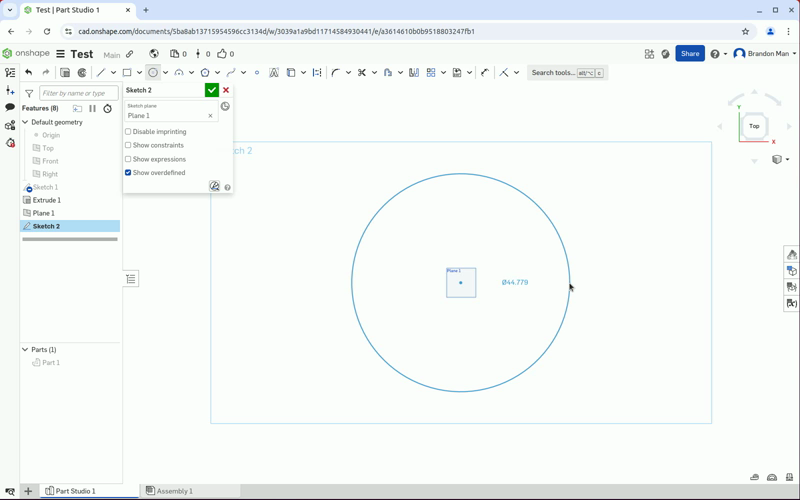
mouse_move(464, 343)
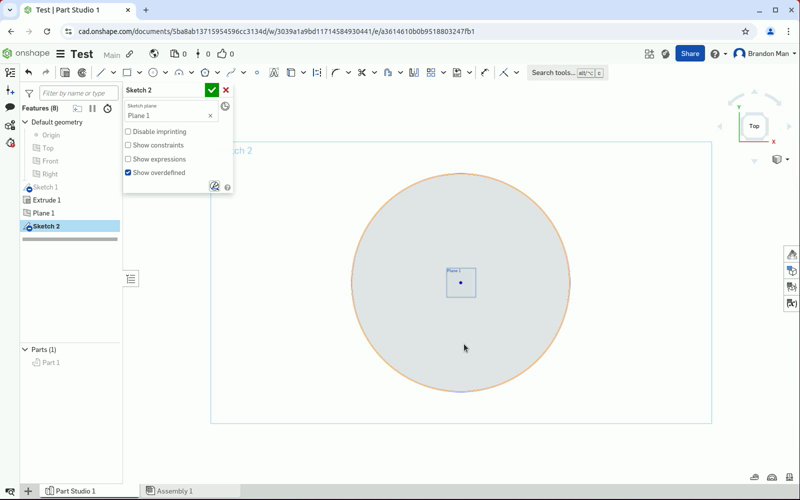
click(464, 343)
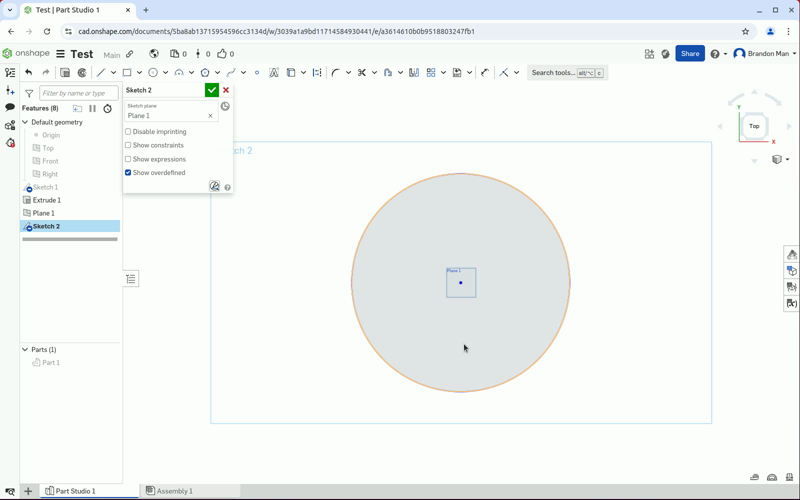
mouse_move(73, 352)
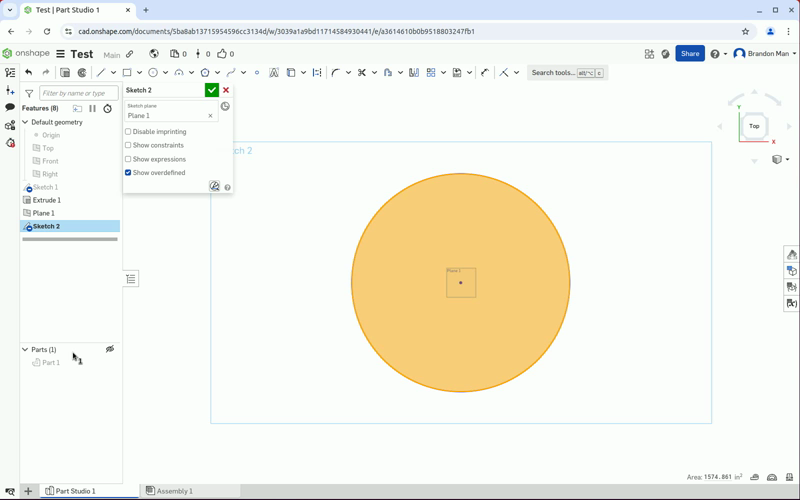
key(shift+y)
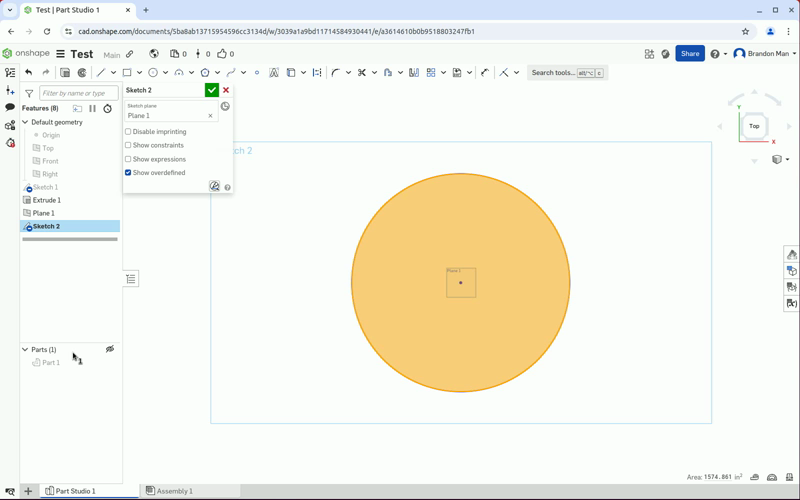
key(shift+e)
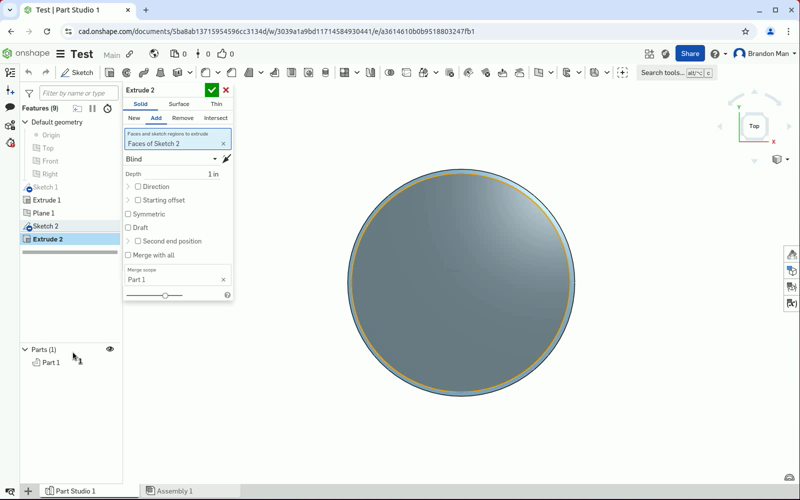
mouse_move(143, 106)
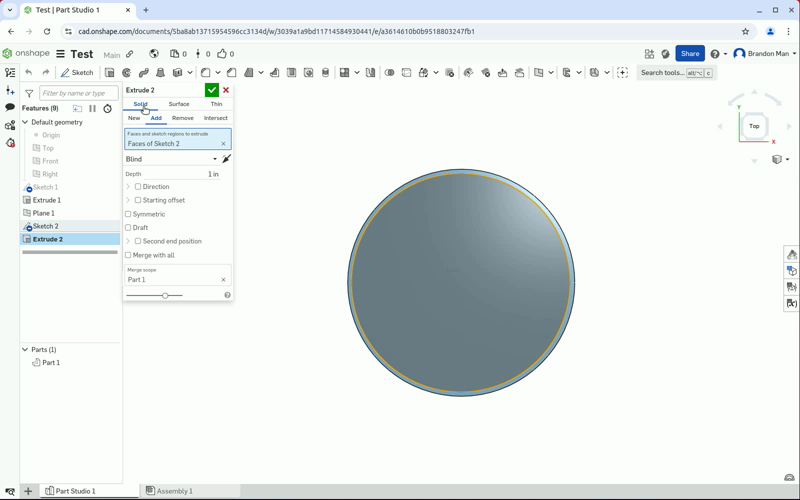
click(143, 106)
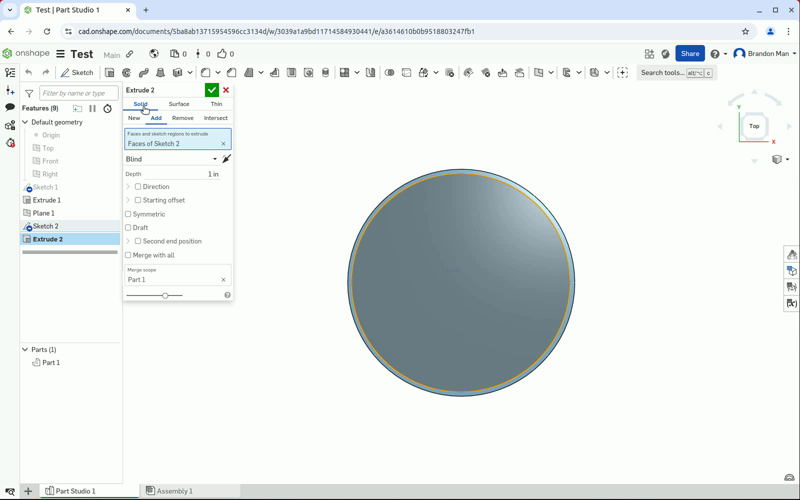
mouse_move(186, 120)
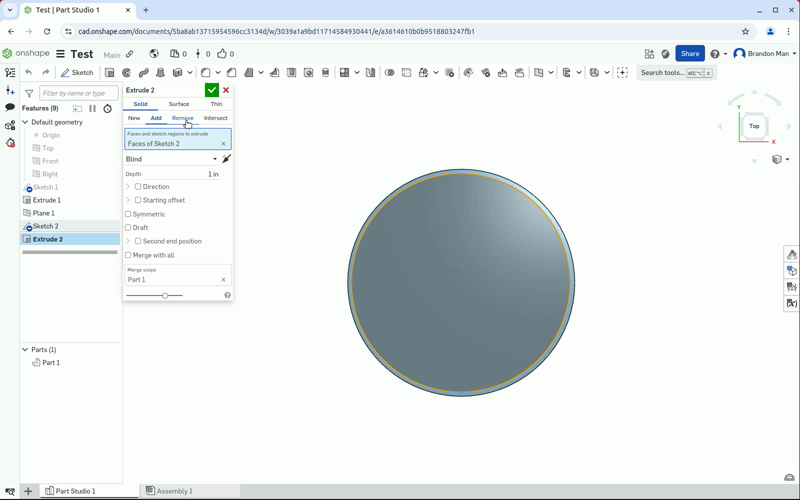
click(186, 120)
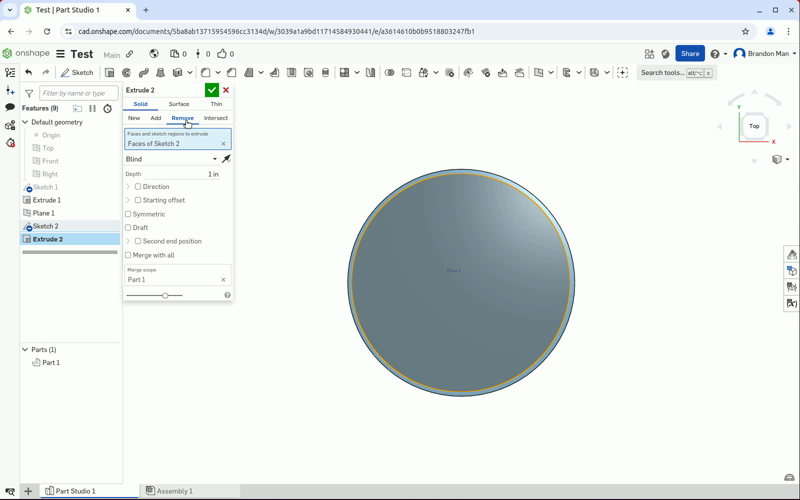
key(tab, 4)
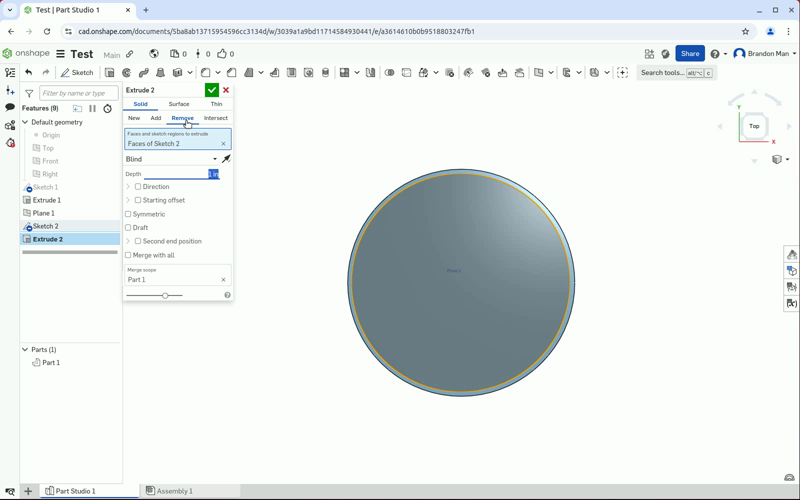
text(2.889)
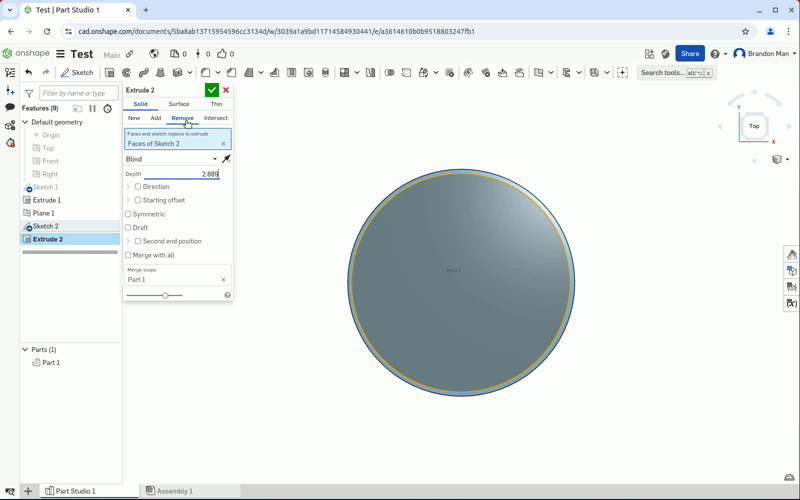
key(tab, 6)
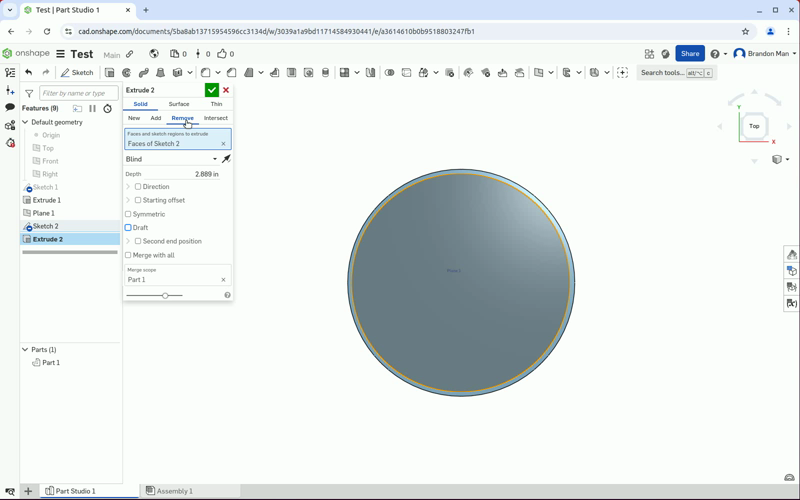
key(space)
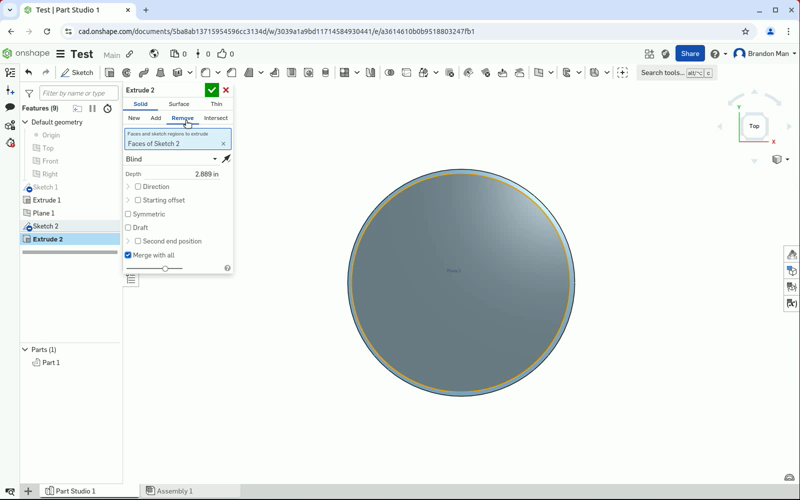
key(enter)
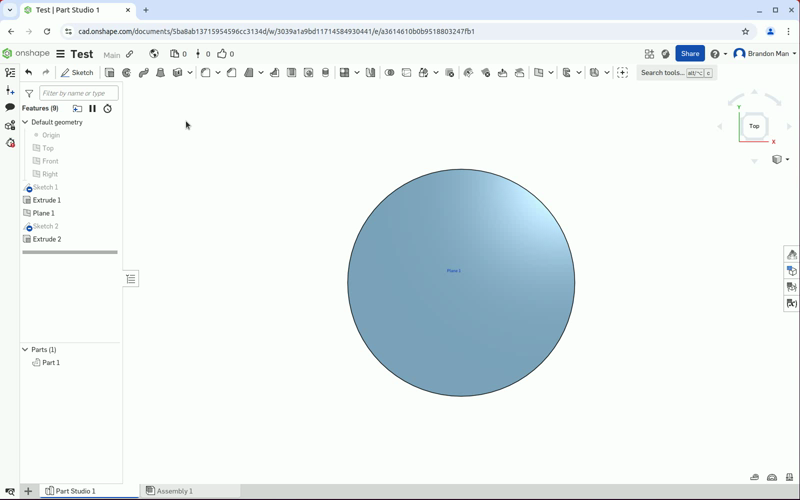
key(shift+h)
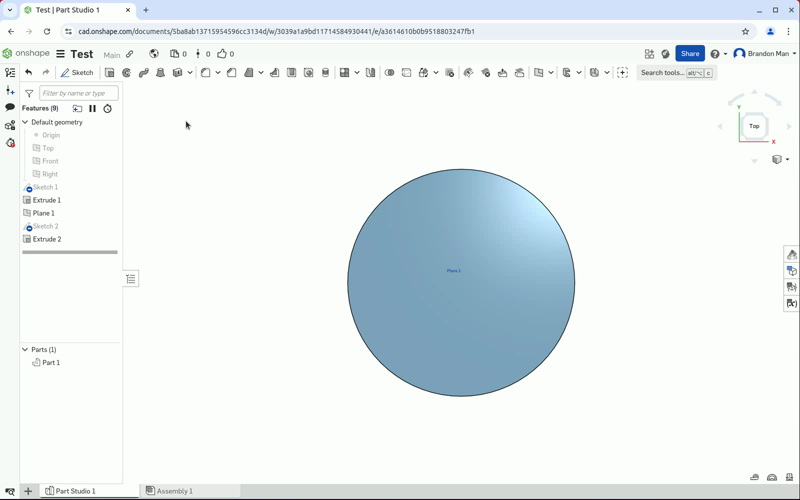
key(shift+h)
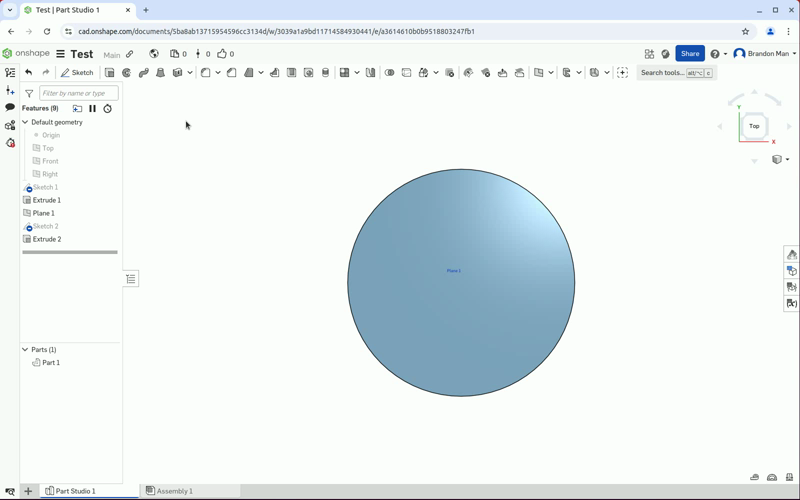
key(shift+7)
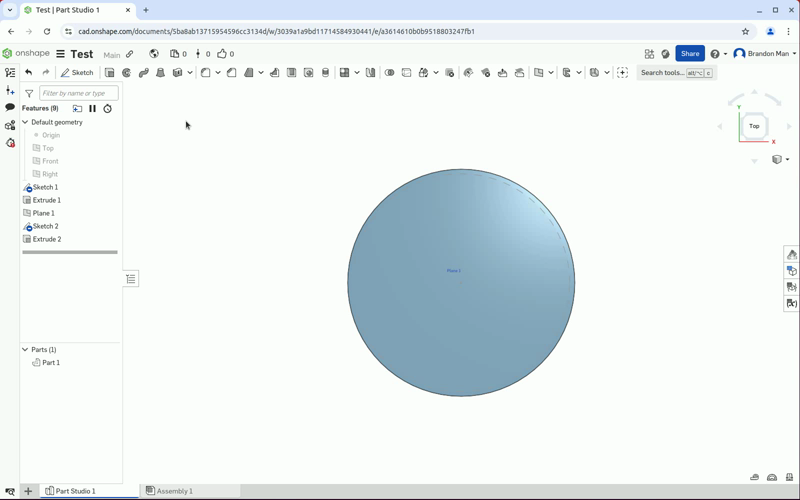
key(up, 3)
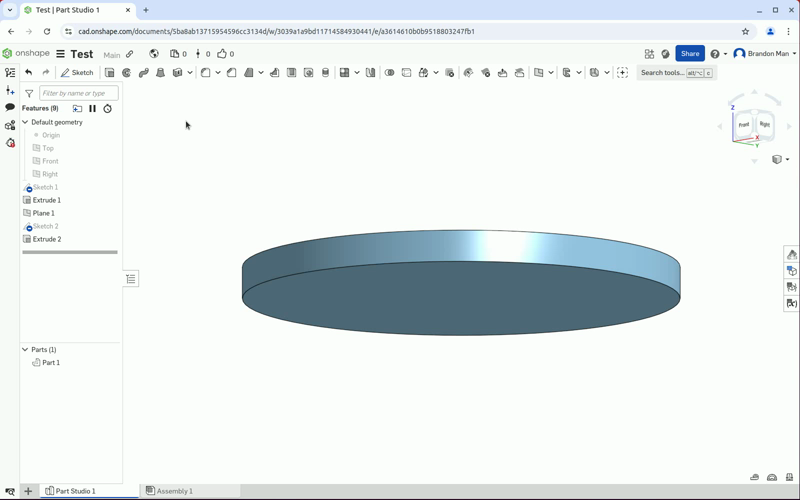
key(left, 3)
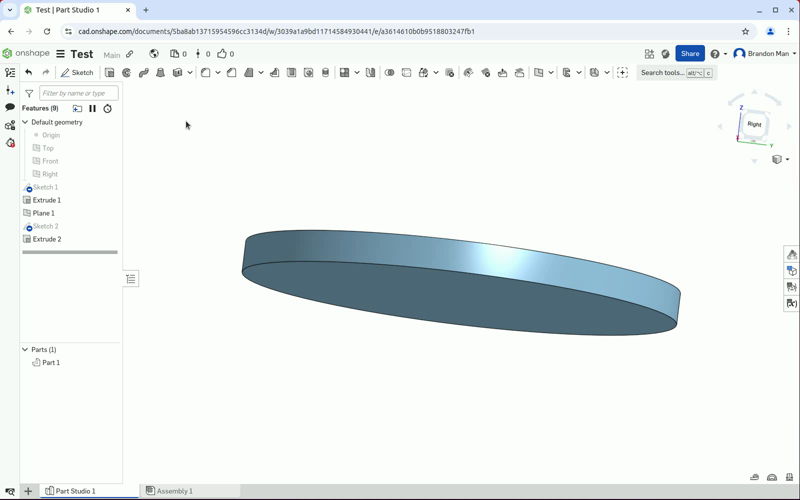
key(right, 3)
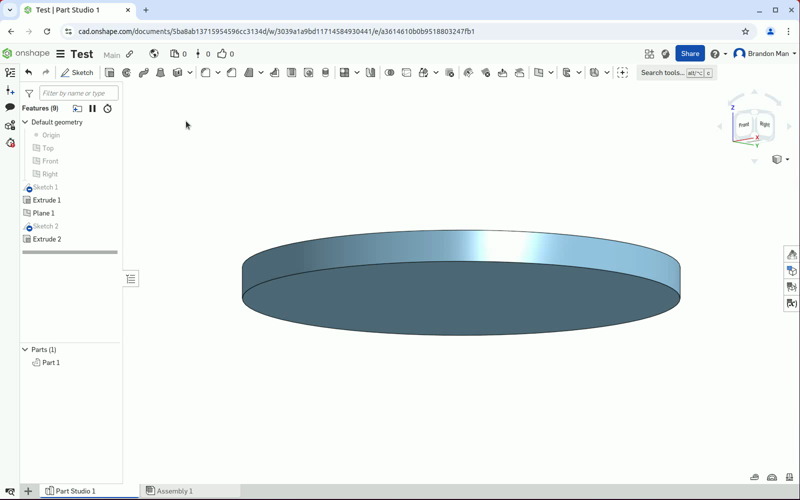
key(down, 3)
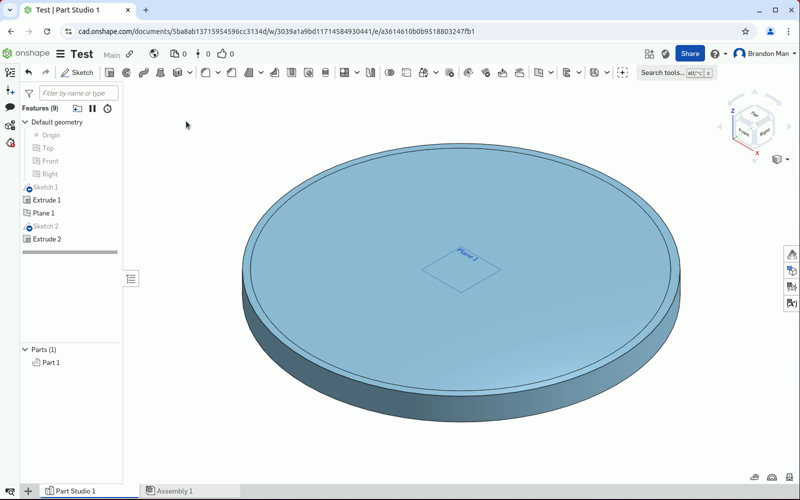
mouse_move(73, 189)
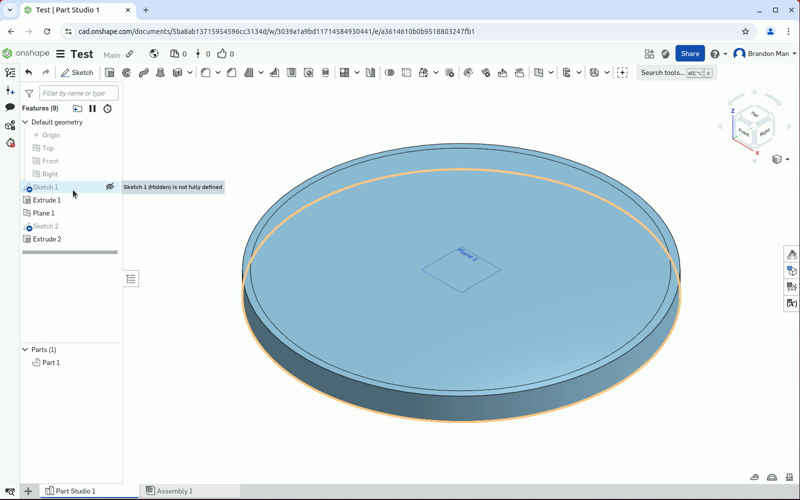
click(73, 189)